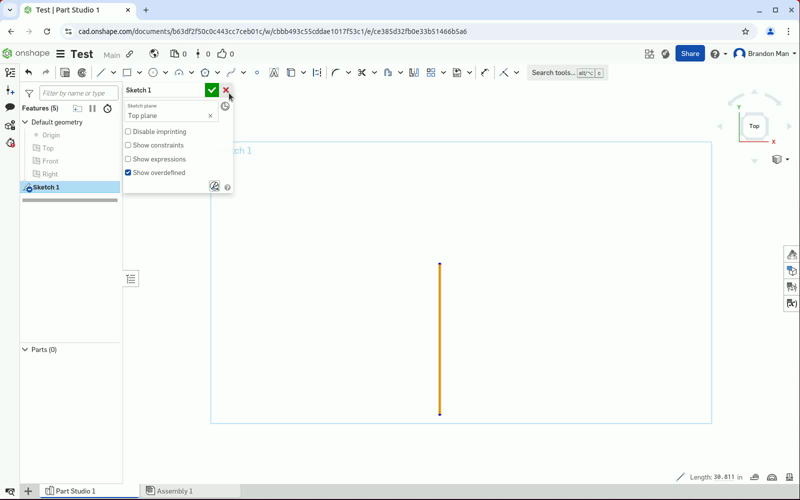
key(shift+h)
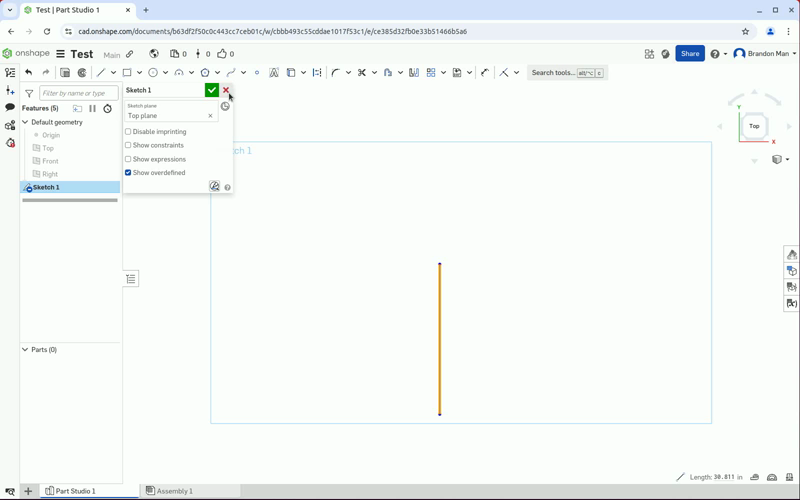
key(shift+s)
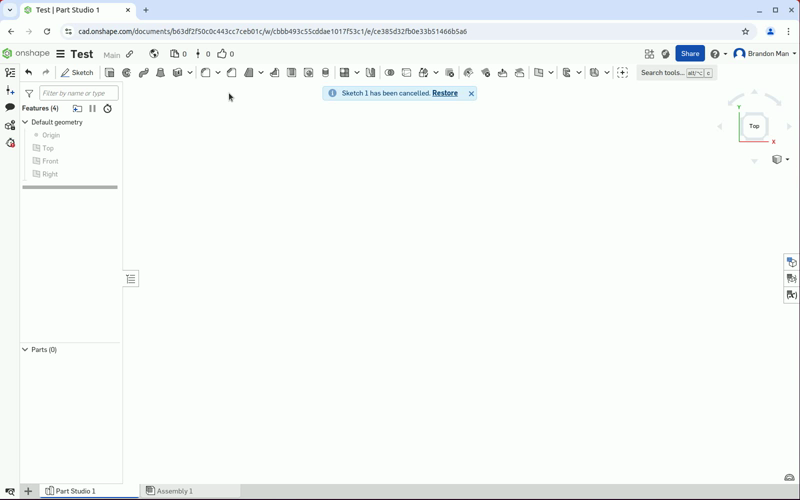
mouse_move(73, 150)
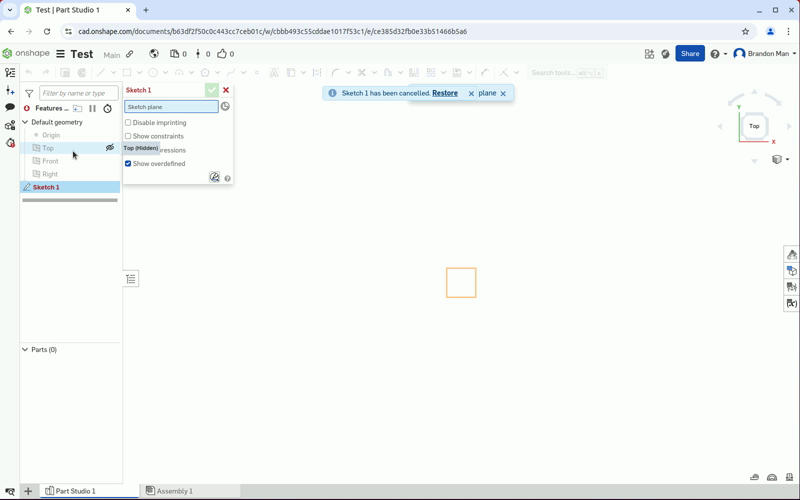
click(73, 150)
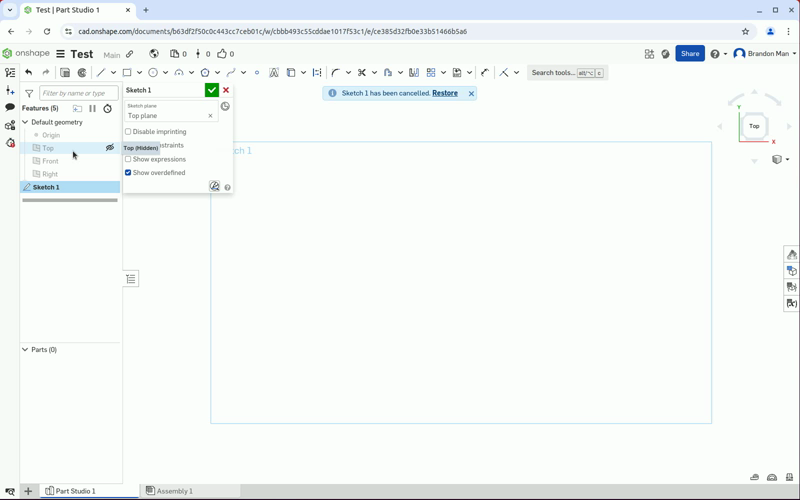
mouse_move(73, 352)
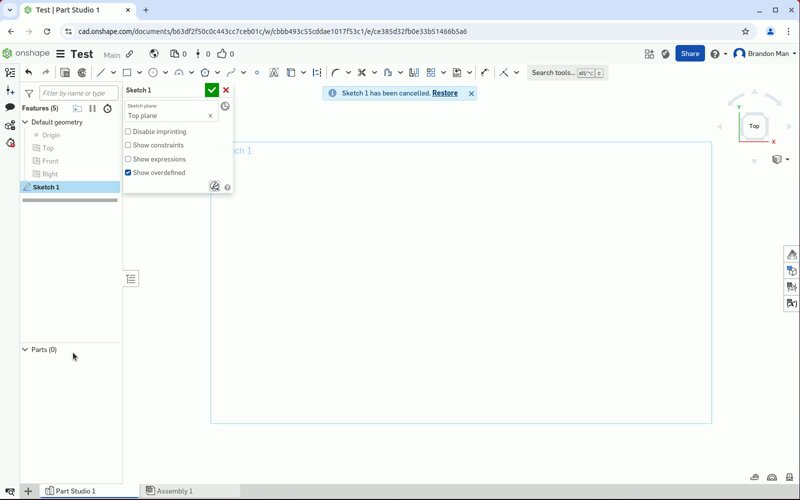
key(y)
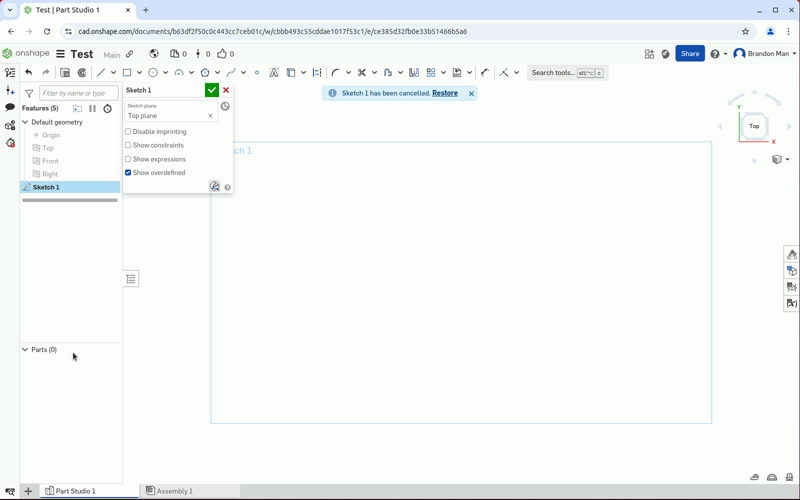
key(c)
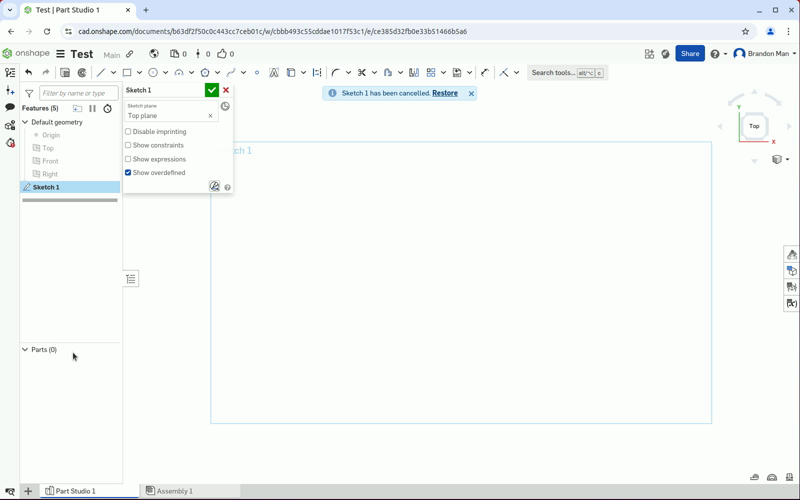
key_down(shift)
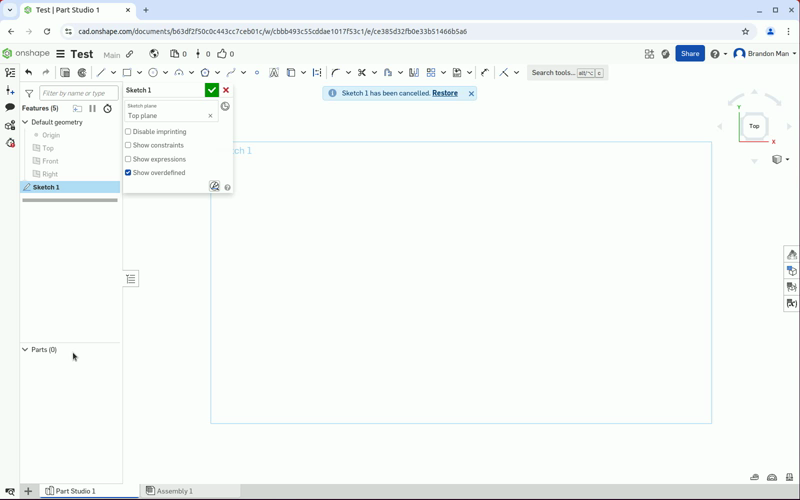
mouse_move(461, 282)
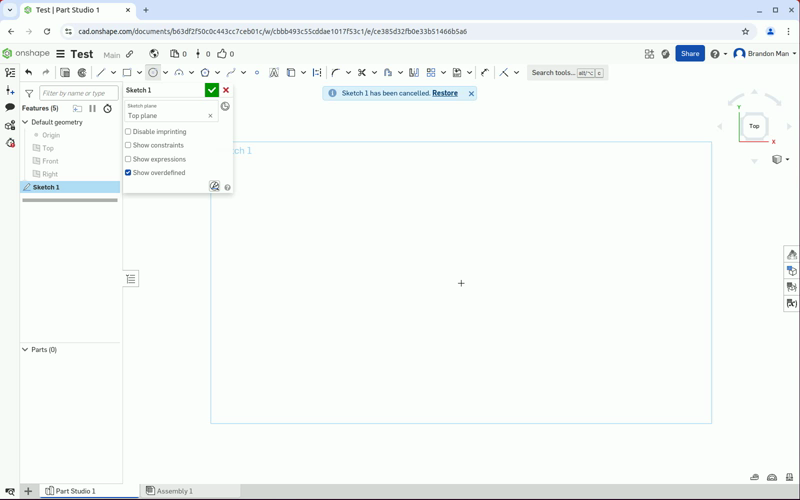
click(461, 282)
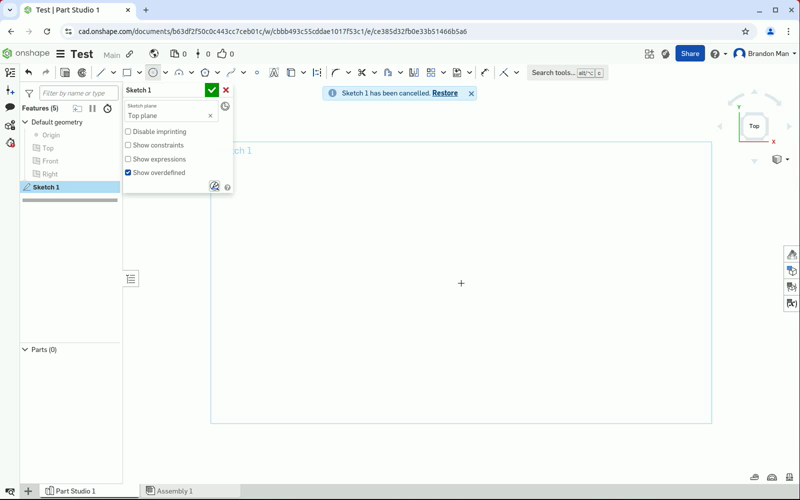
key_up(shift)
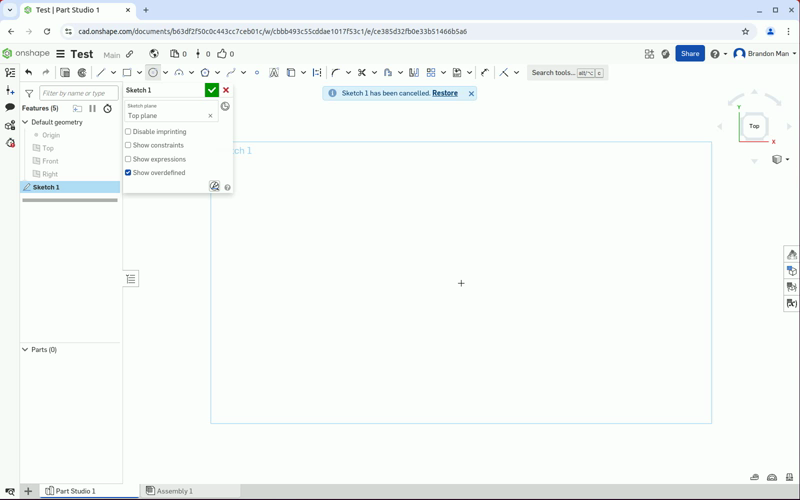
mouse_move(574, 282)
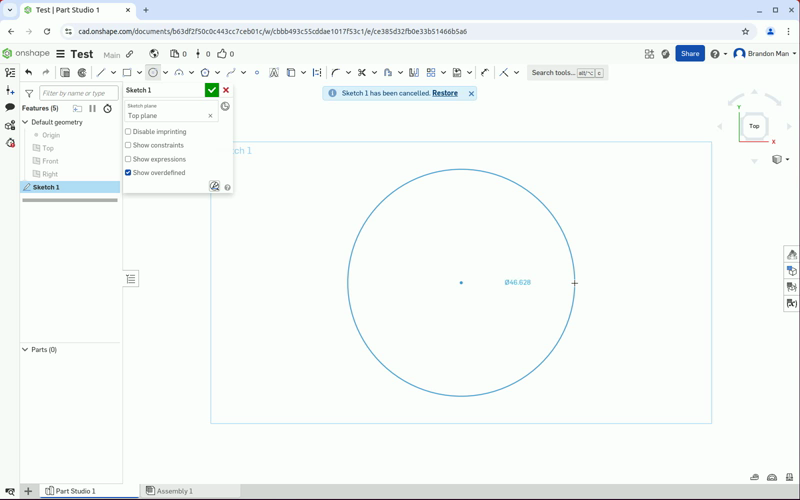
click(574, 282)
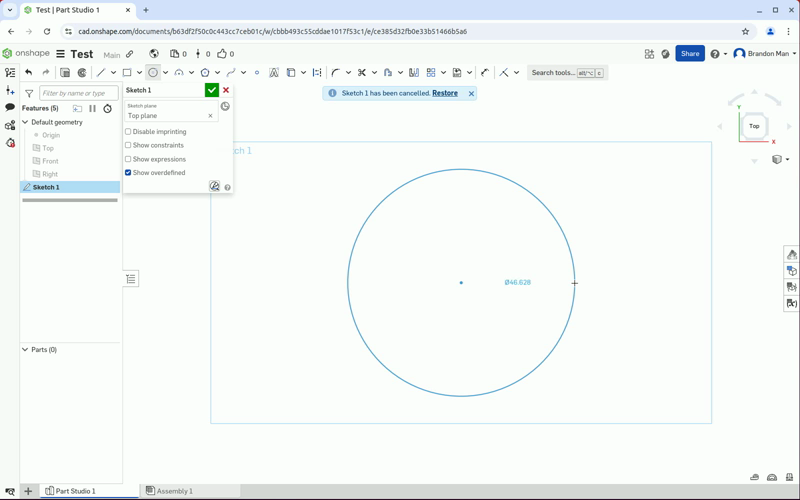
key(esc)
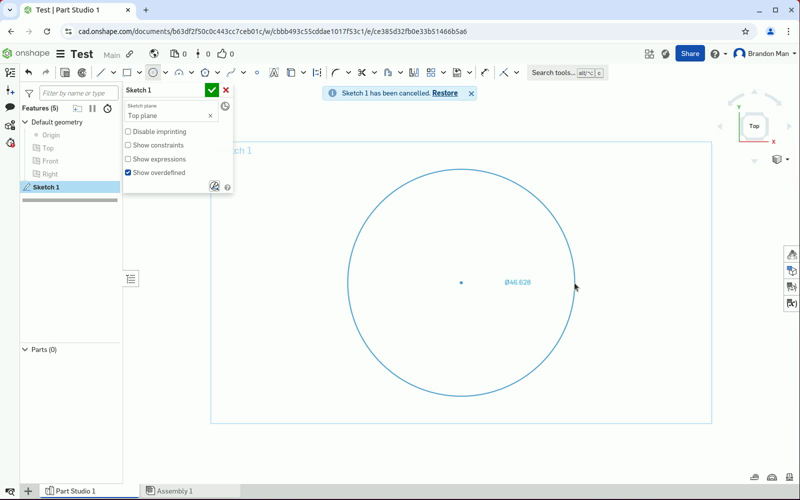
key(c)
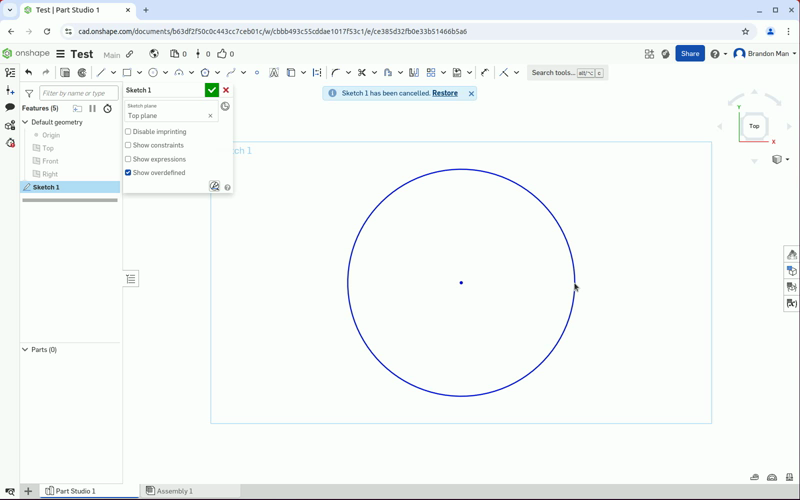
key_down(shift)
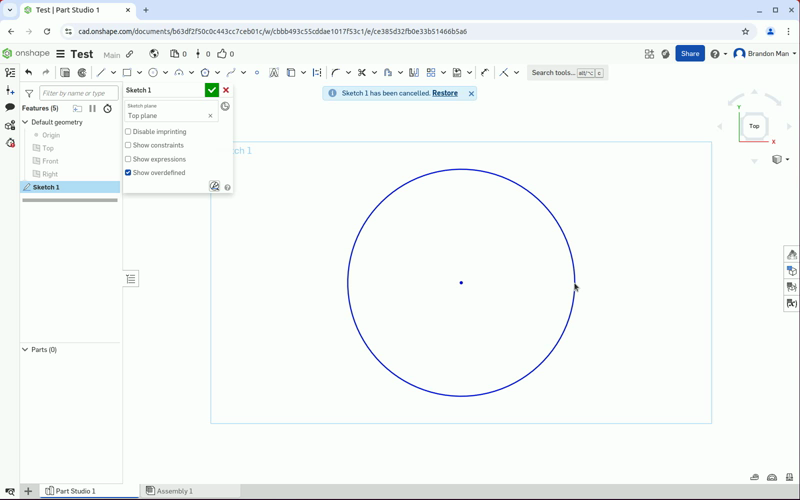
mouse_move(461, 282)
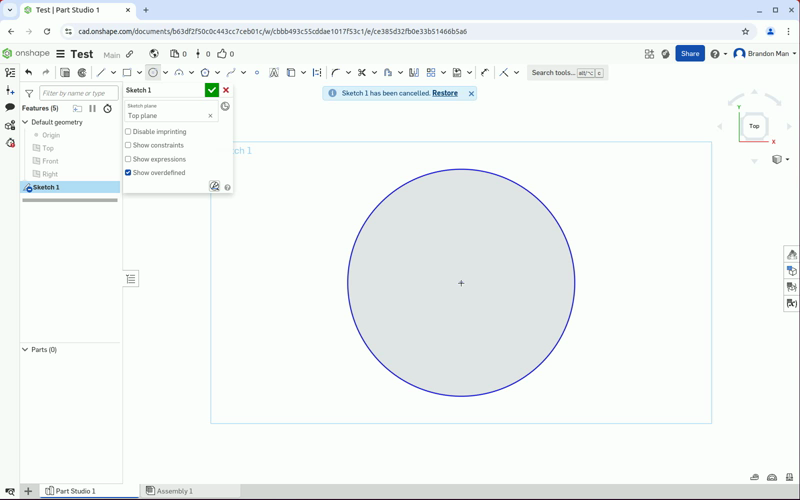
click(461, 282)
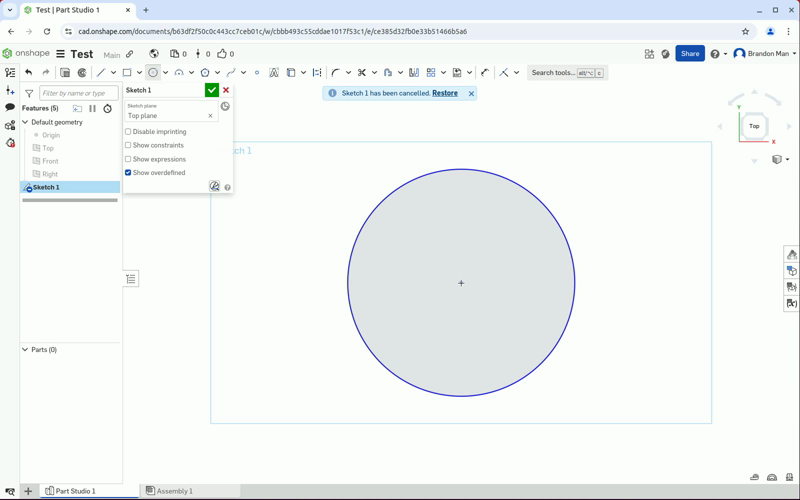
key_up(shift)
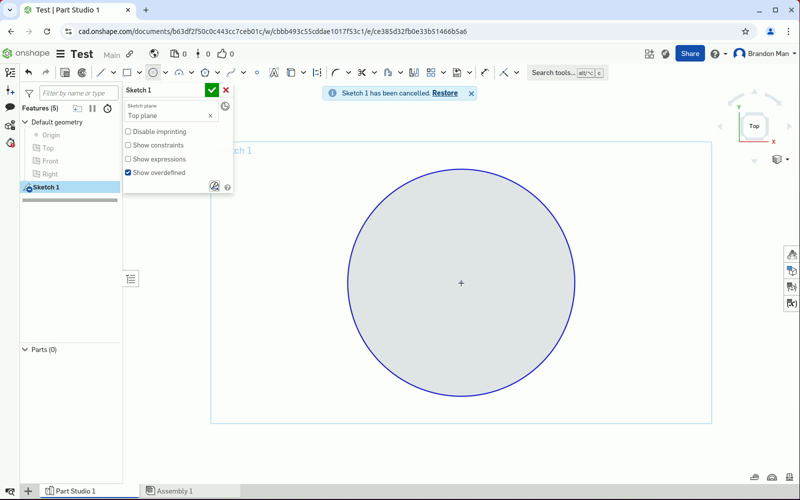
mouse_move(536, 282)
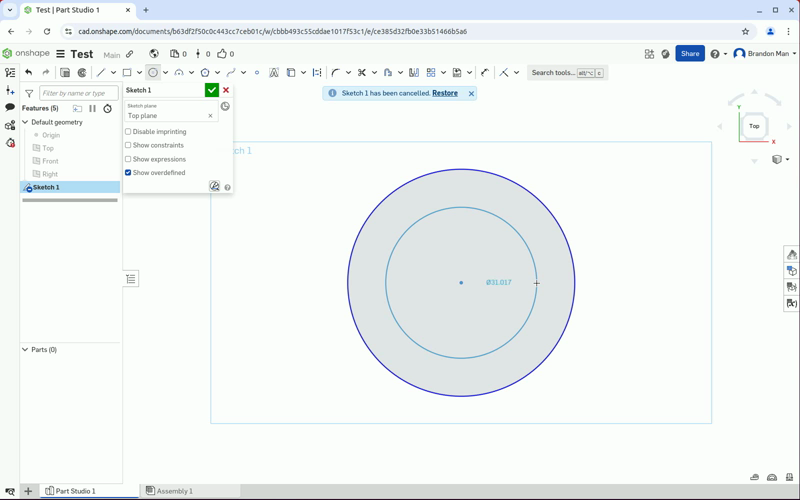
click(536, 282)
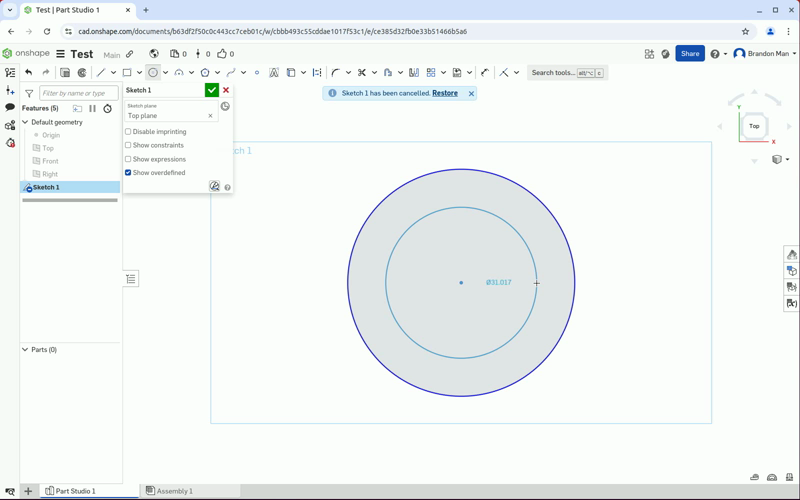
key(esc)
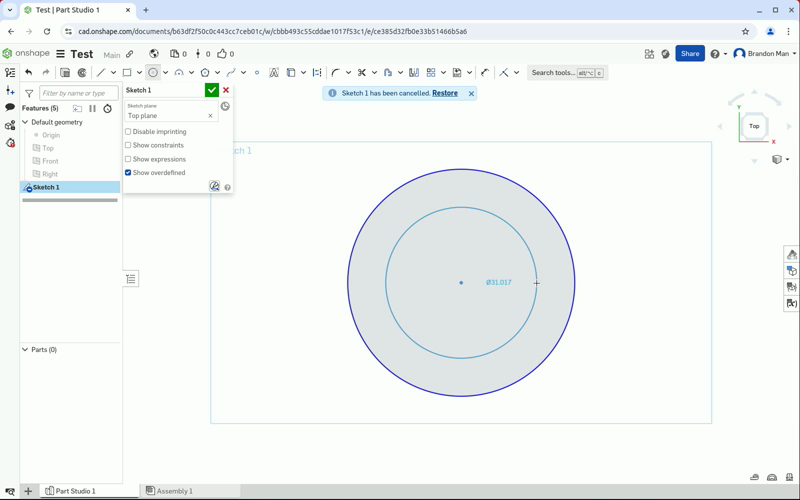
mouse_move(381, 331)
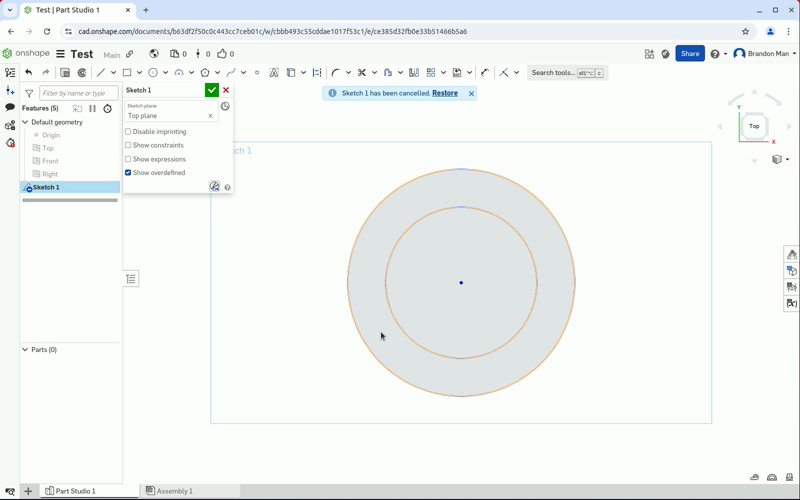
click(381, 331)
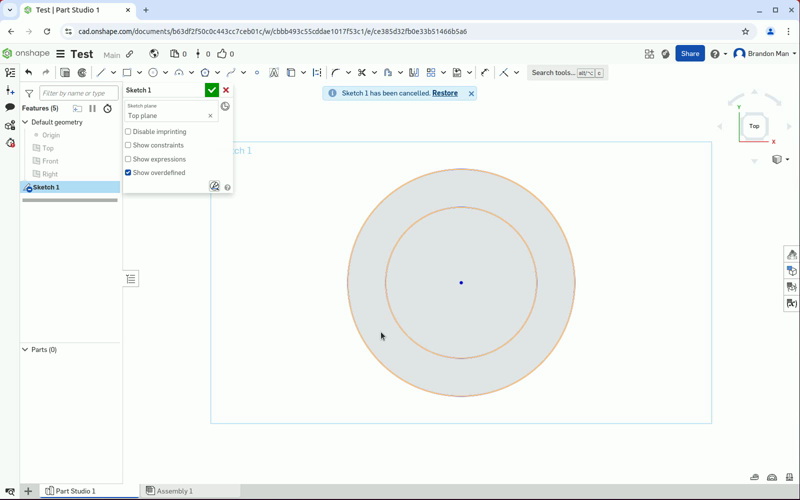
mouse_move(73, 352)
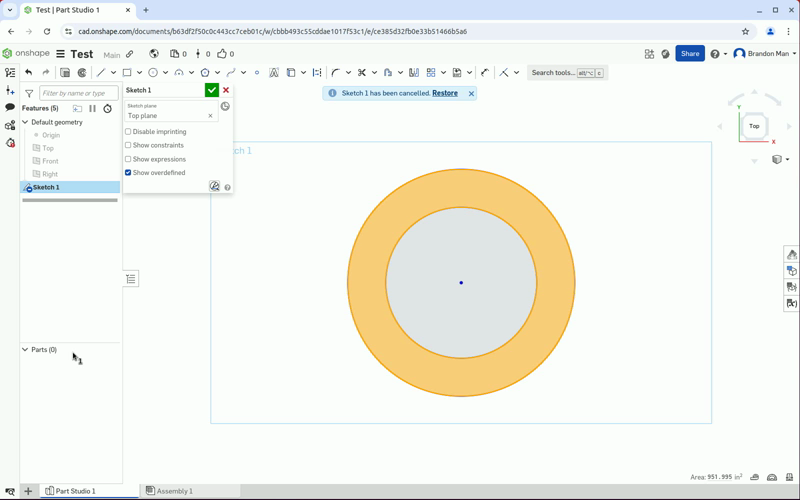
key(shift+y)
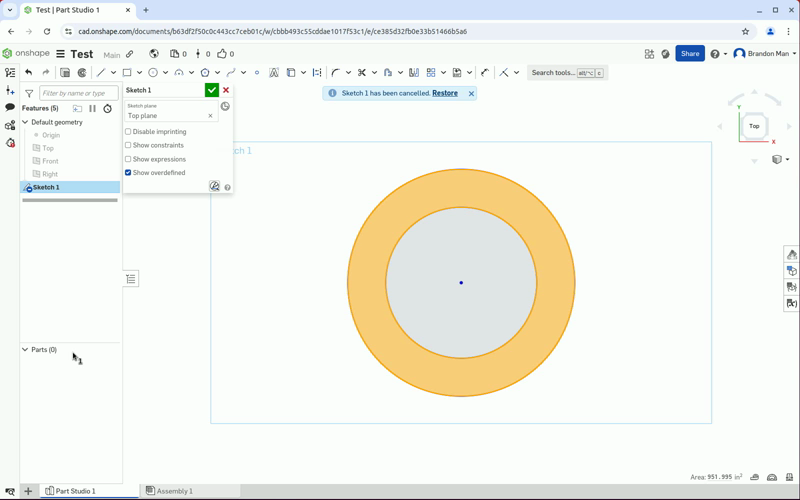
key(shift+e)
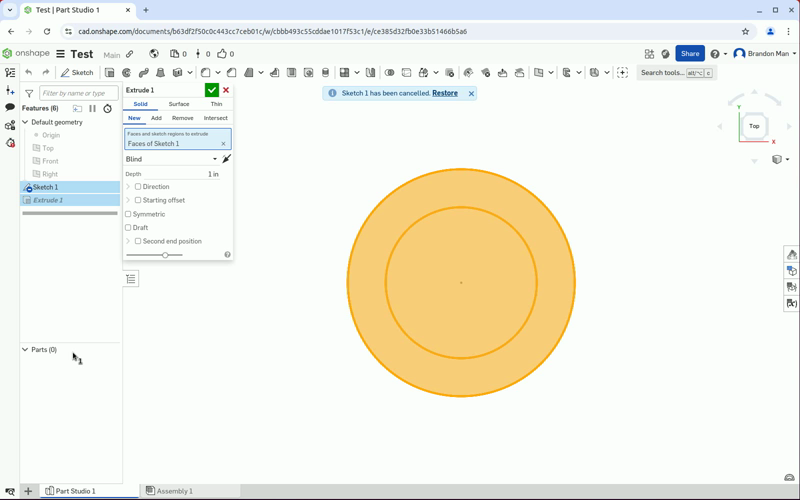
mouse_move(143, 106)
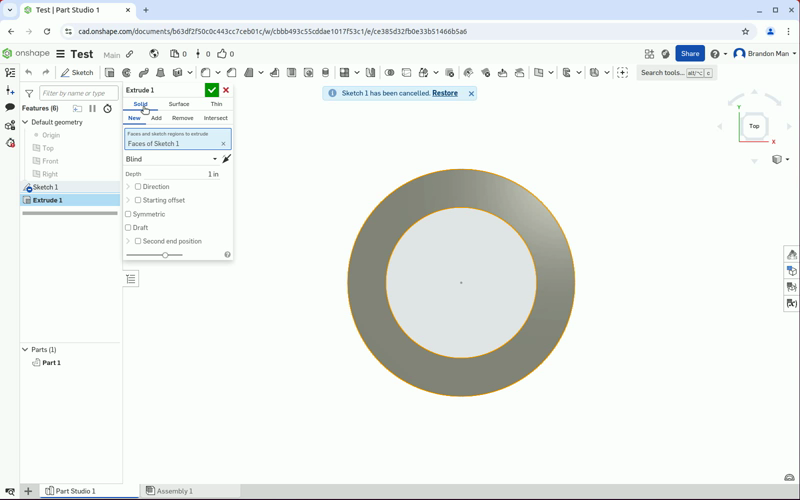
click(143, 106)
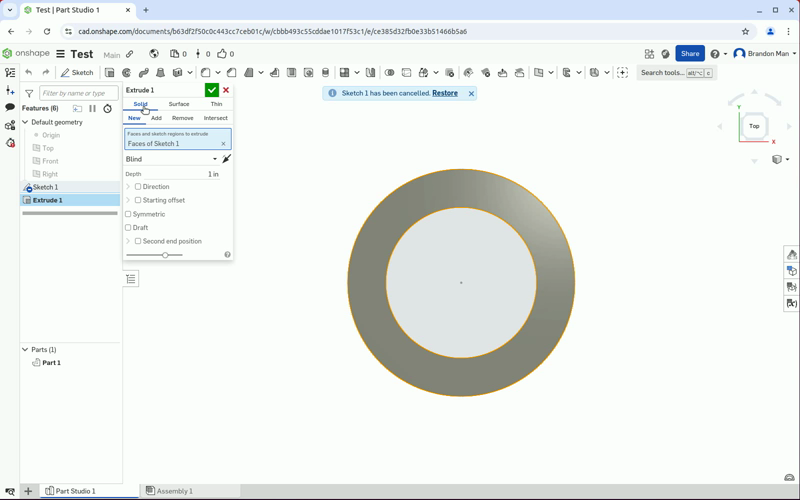
mouse_move(137, 120)
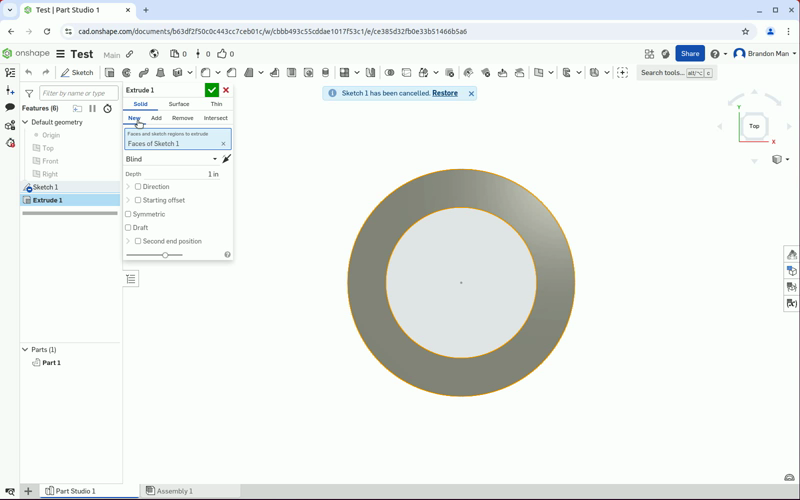
click(137, 120)
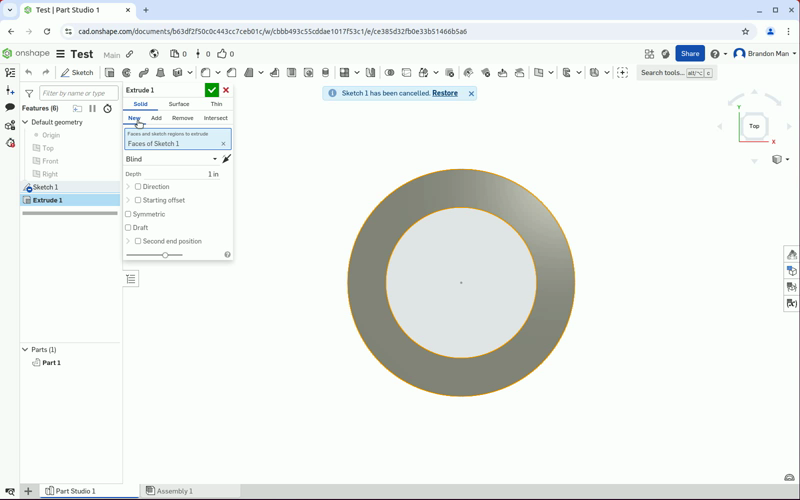
key(tab, 4)
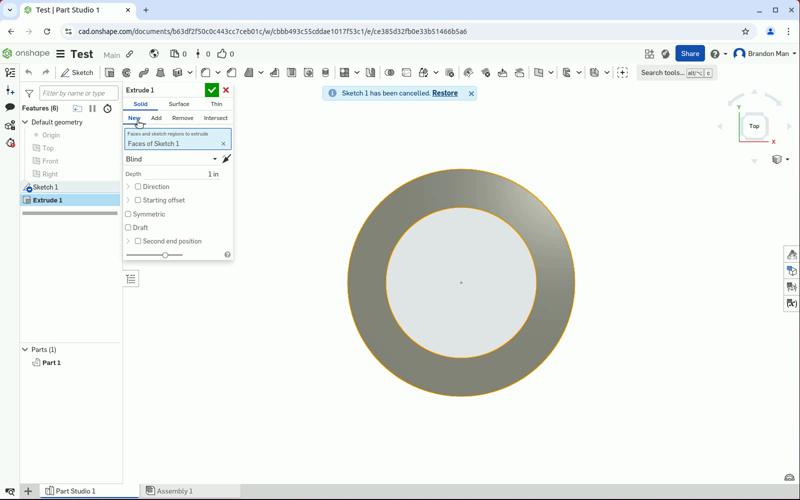
text(11.554)
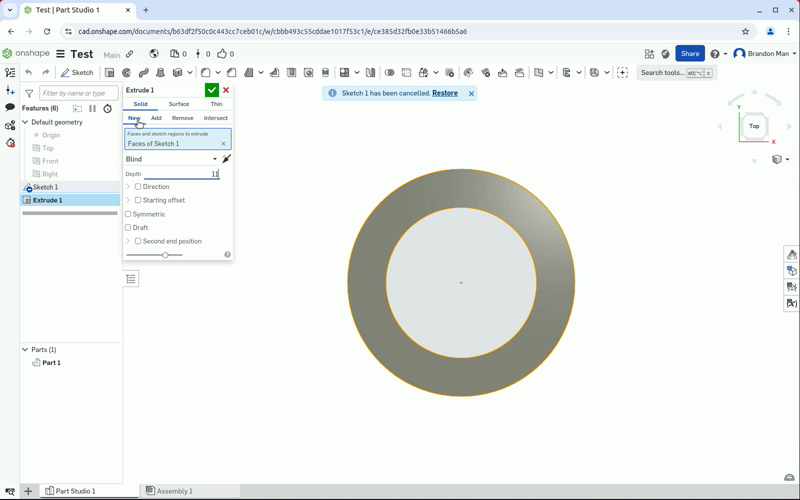
key(enter)
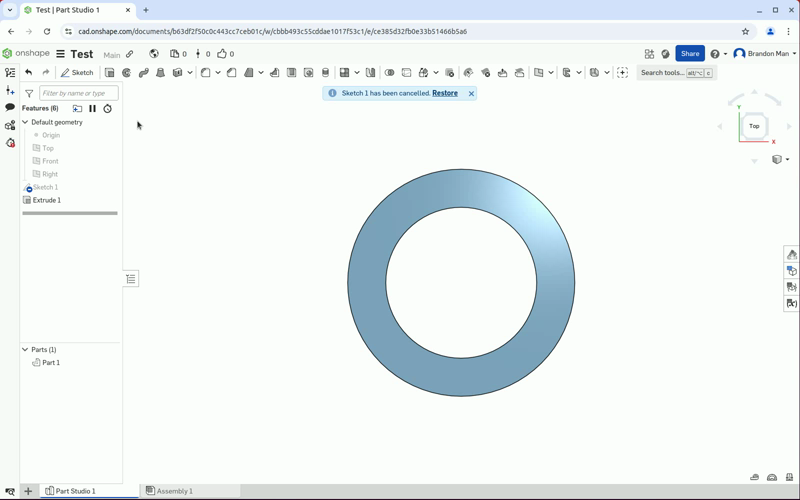
key(shift+h)
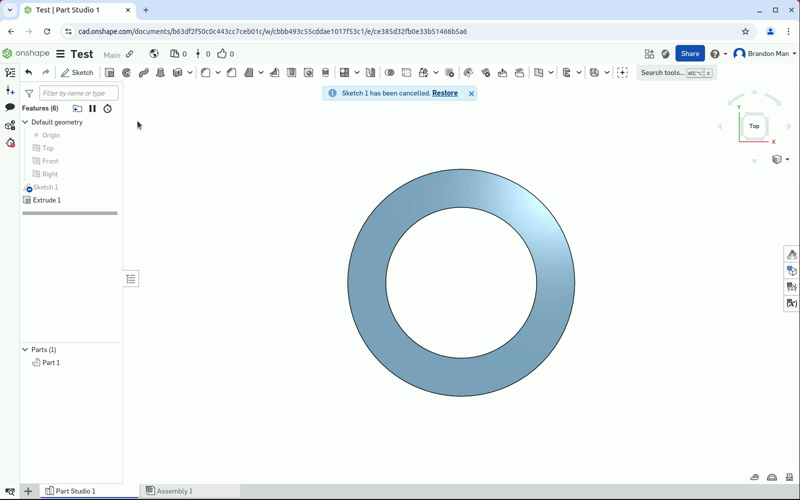
key(shift+h)
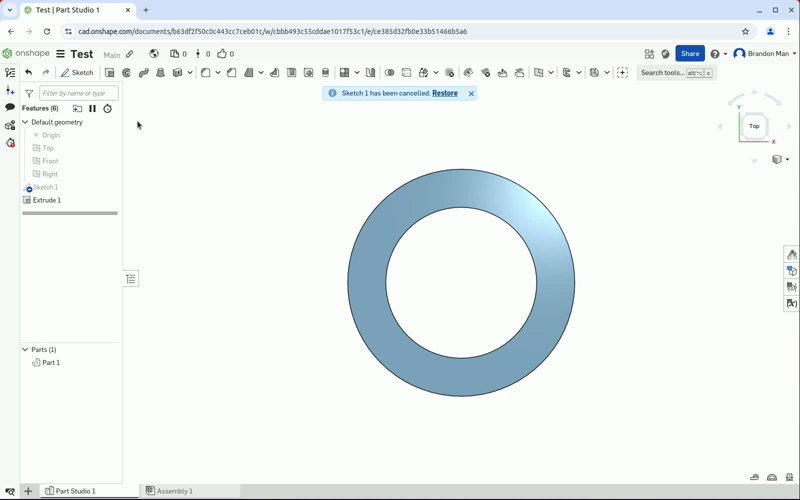
mouse_move(73, 189)
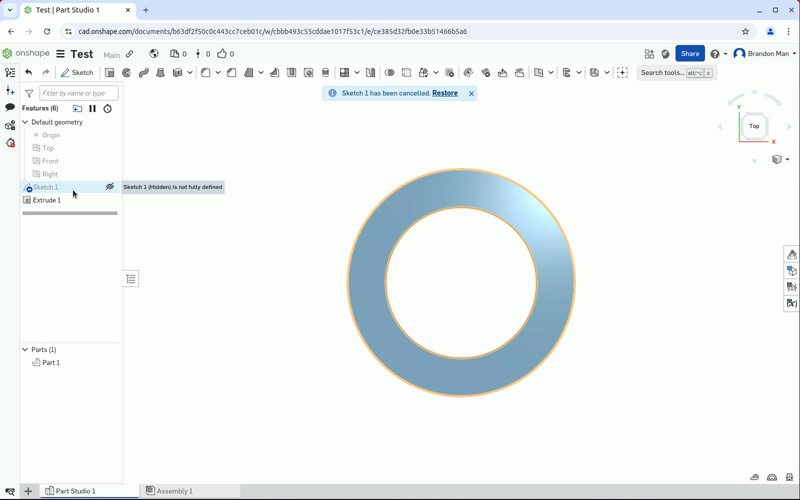
click(73, 189)
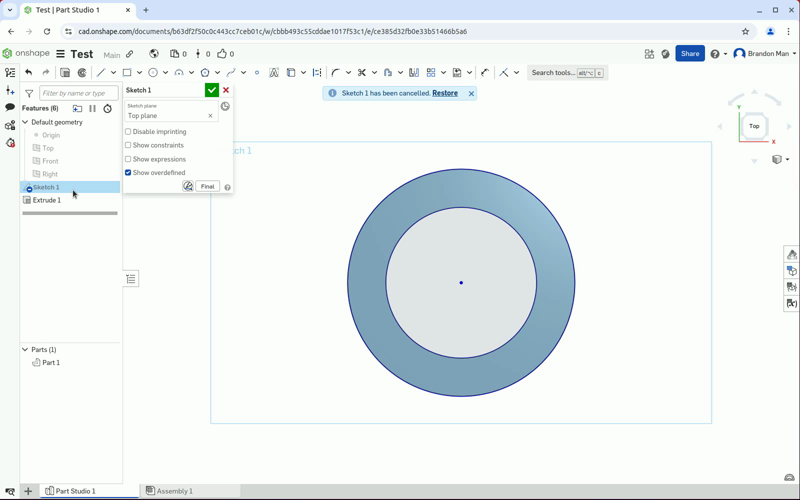
mouse_move(229, 92)
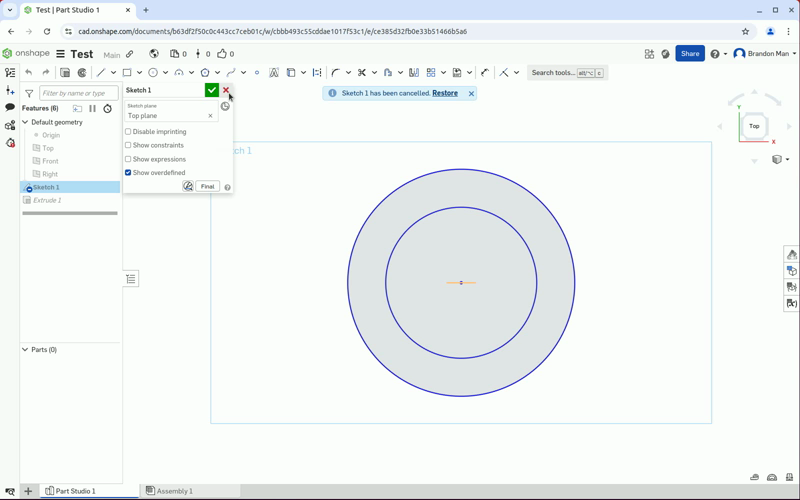
click(229, 92)
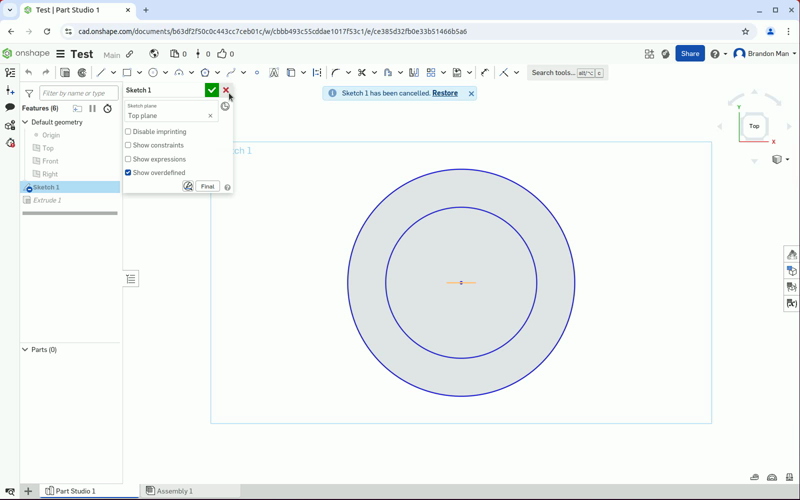
key(shift+s)
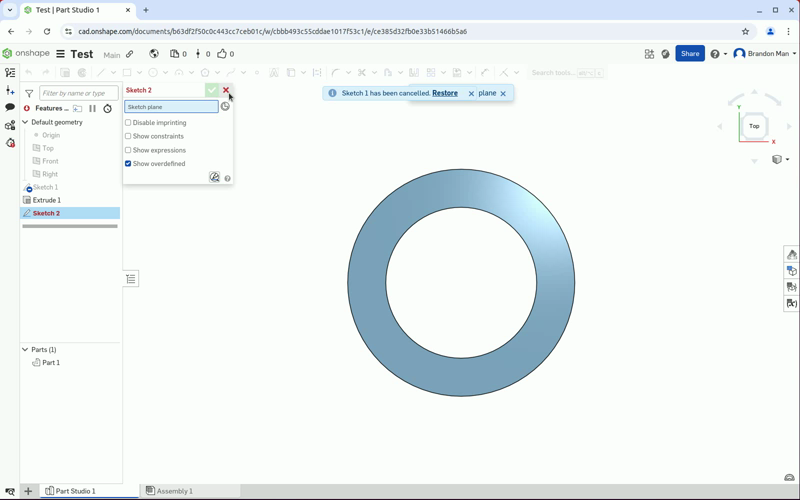
mouse_move(73, 150)
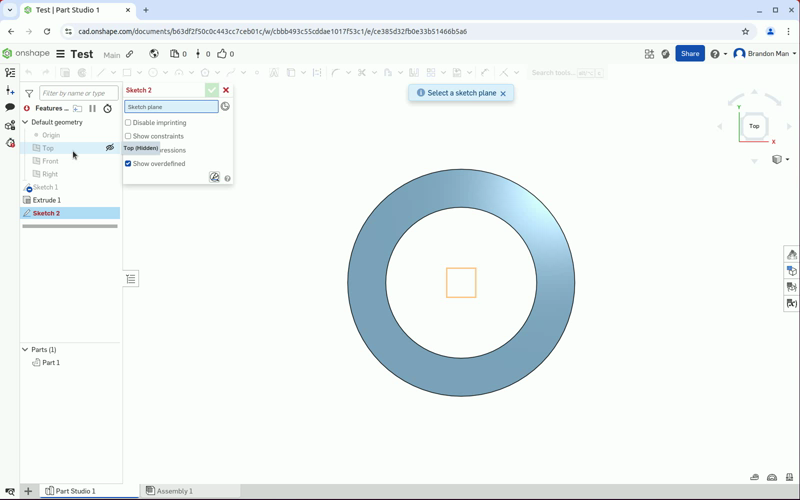
click(73, 150)
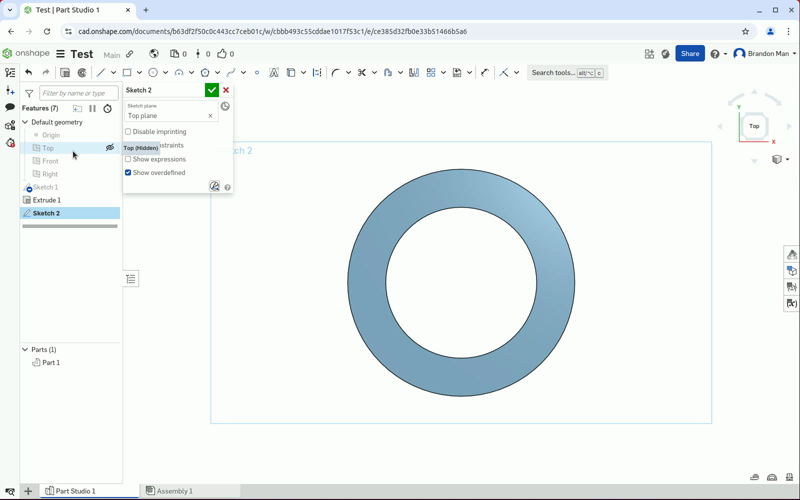
mouse_move(73, 352)
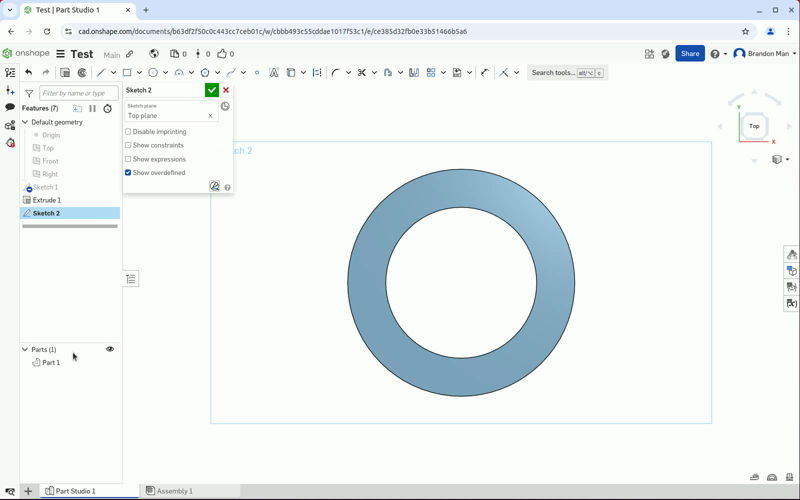
key(y)
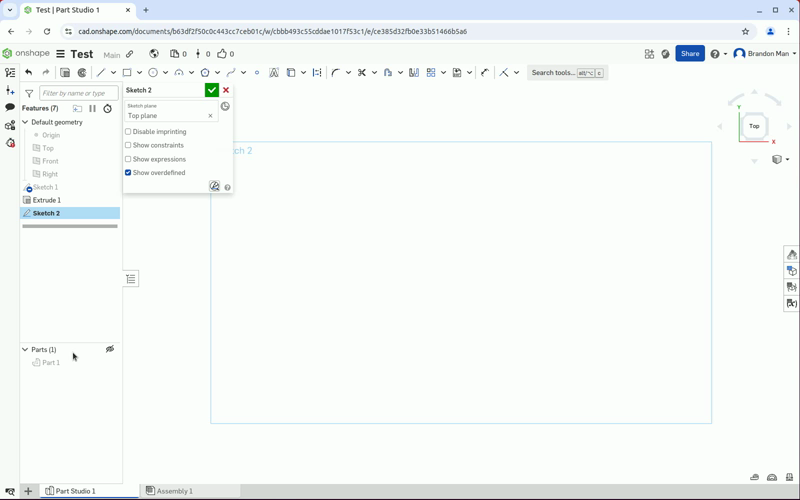
key(c)
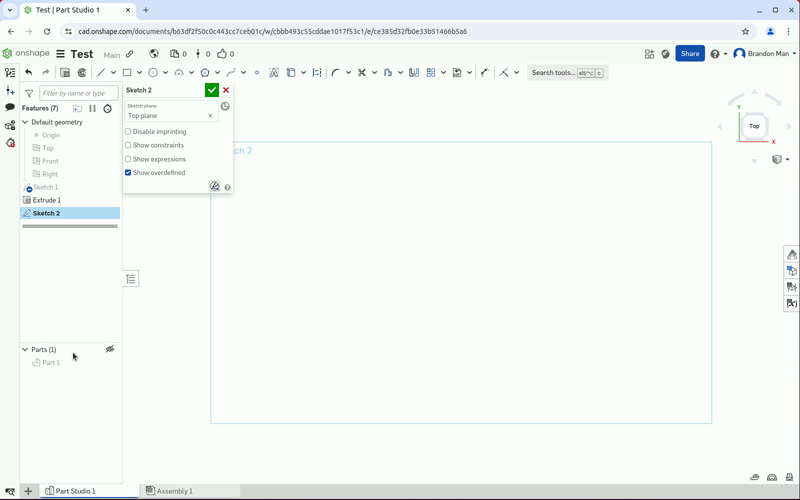
key_down(shift)
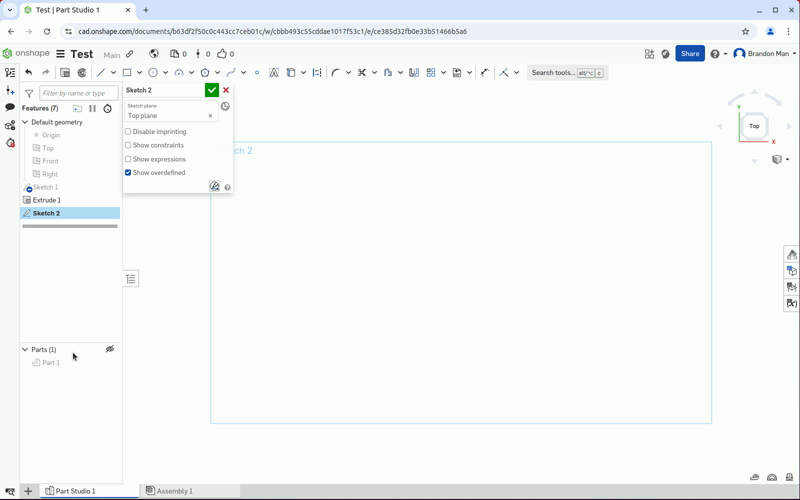
mouse_move(461, 282)
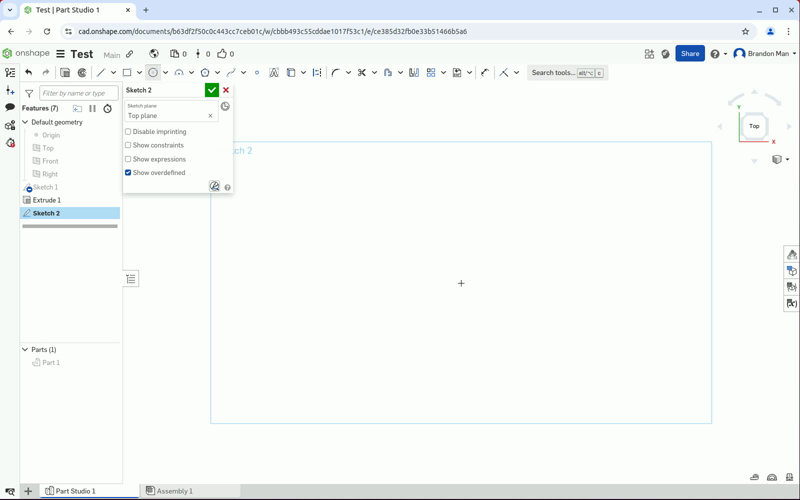
click(461, 282)
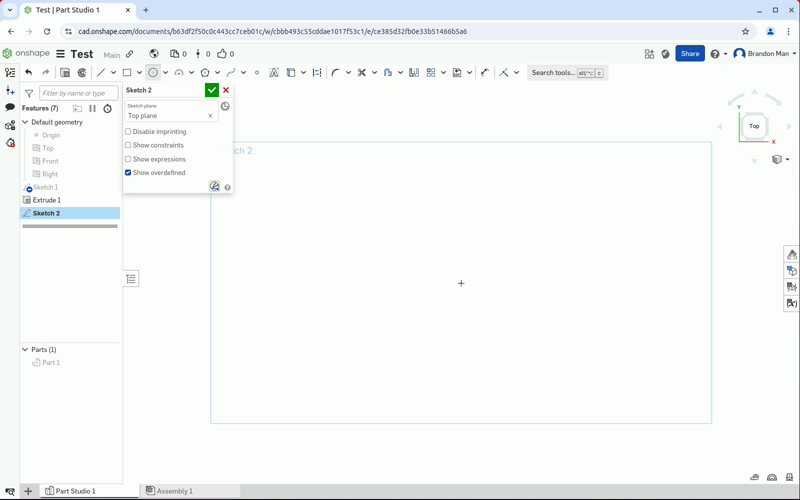
key_up(shift)
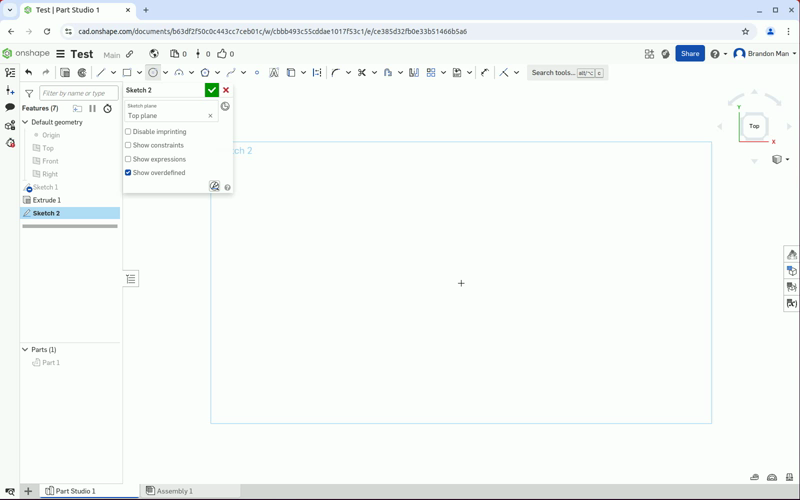
mouse_move(537, 282)
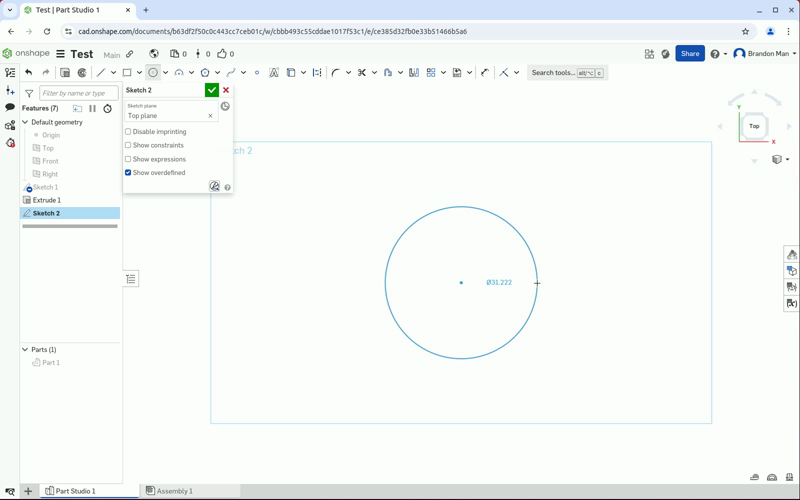
click(537, 282)
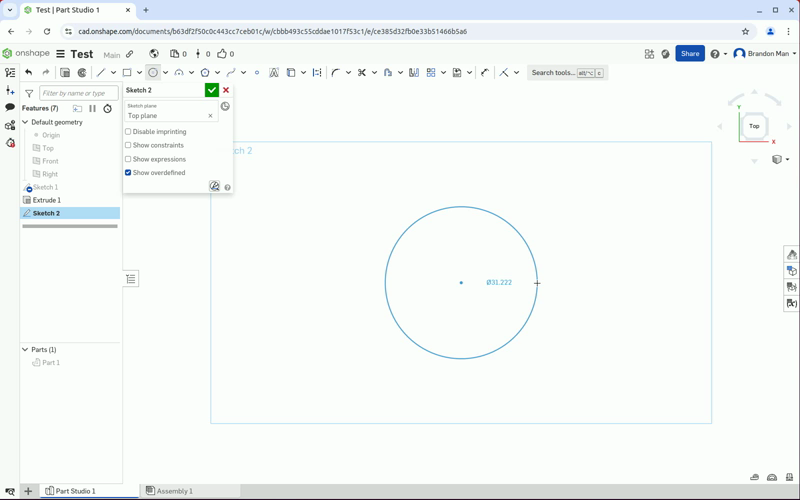
key(esc)
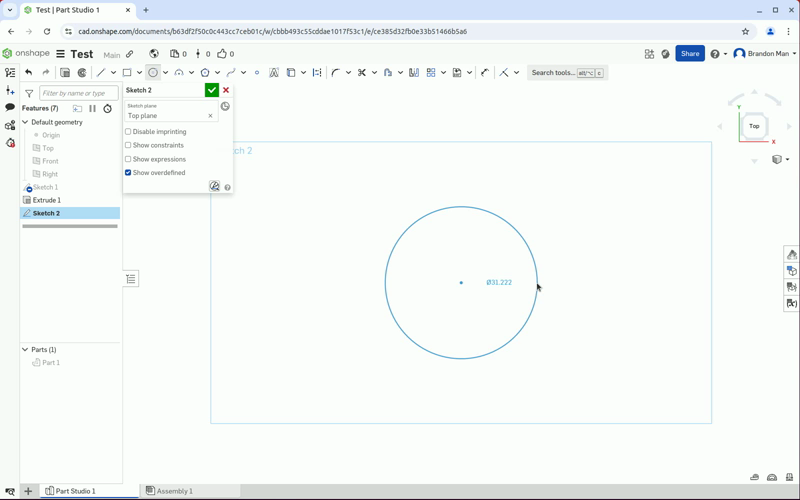
key(c)
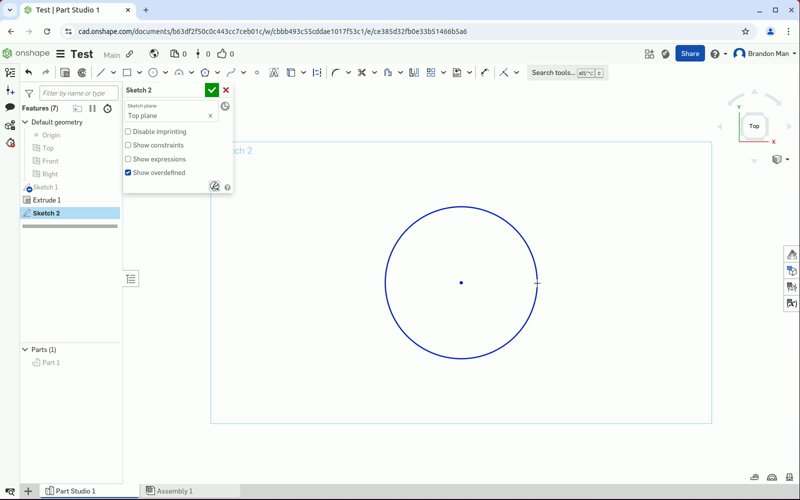
key_down(shift)
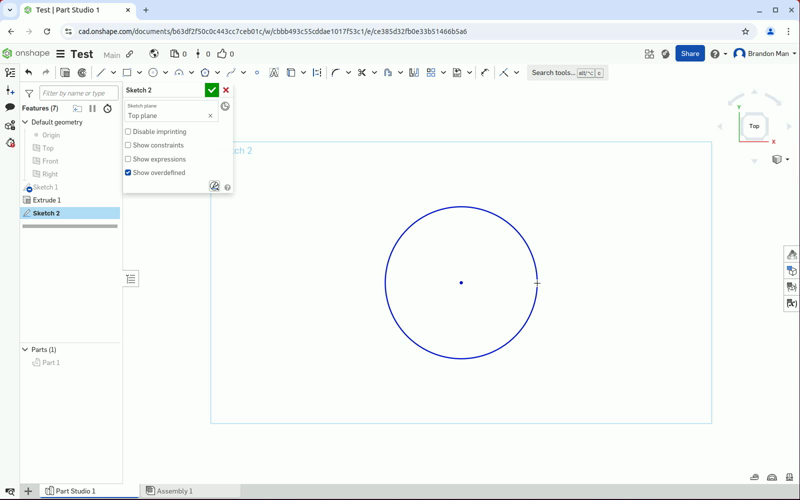
mouse_move(461, 282)
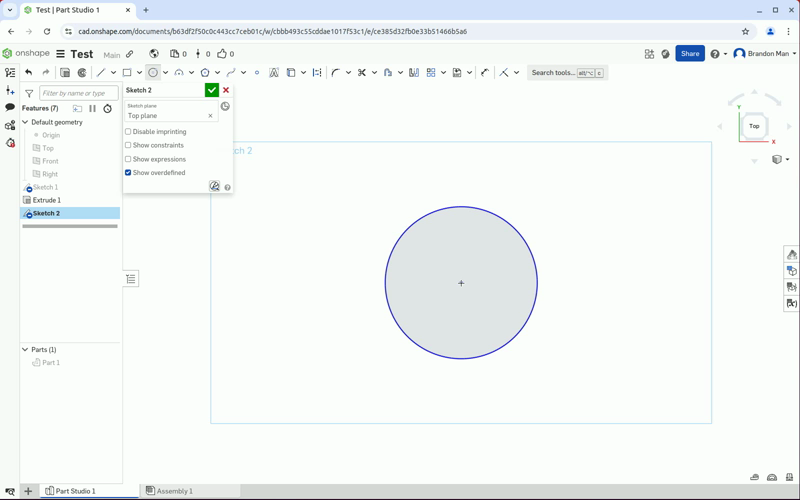
click(461, 282)
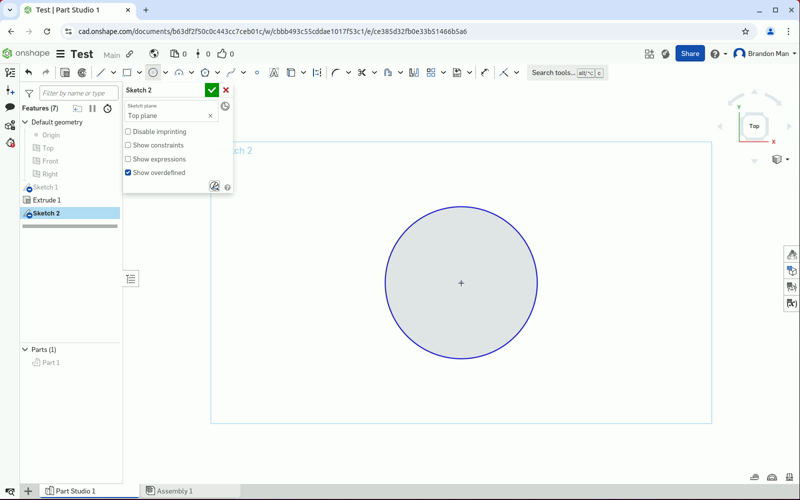
key_up(shift)
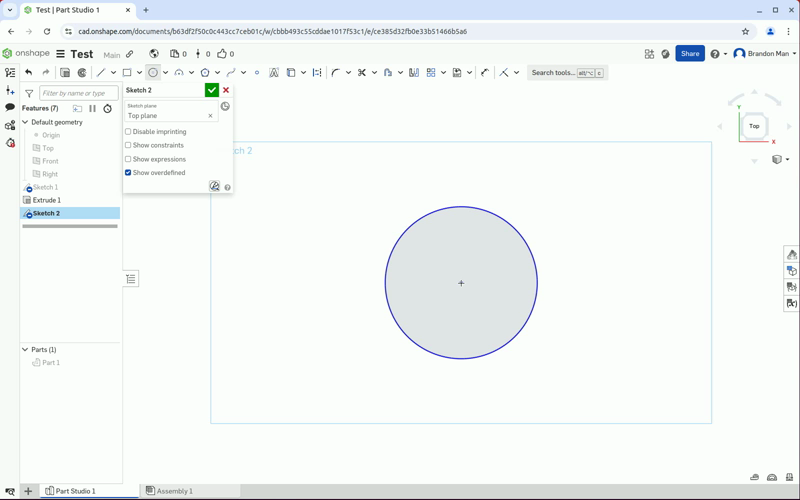
mouse_move(518, 282)
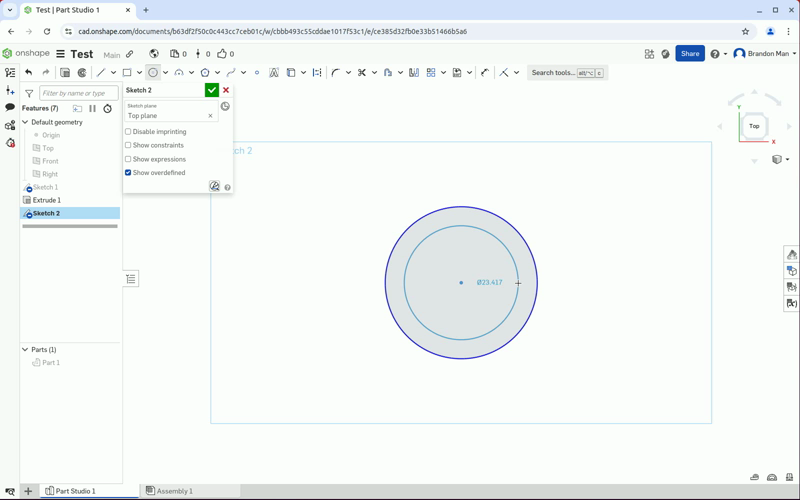
click(518, 282)
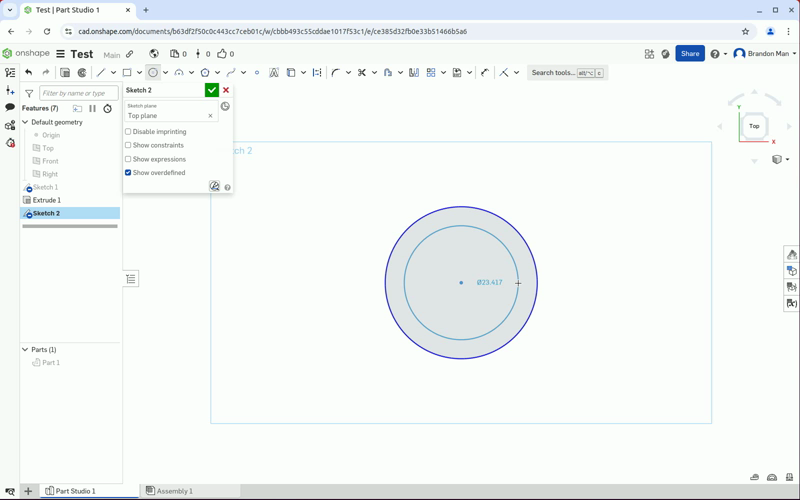
key(esc)
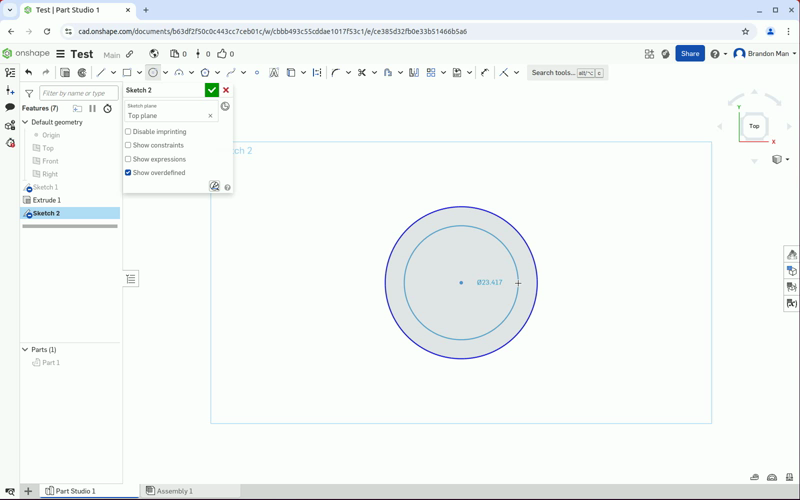
mouse_move(524, 258)
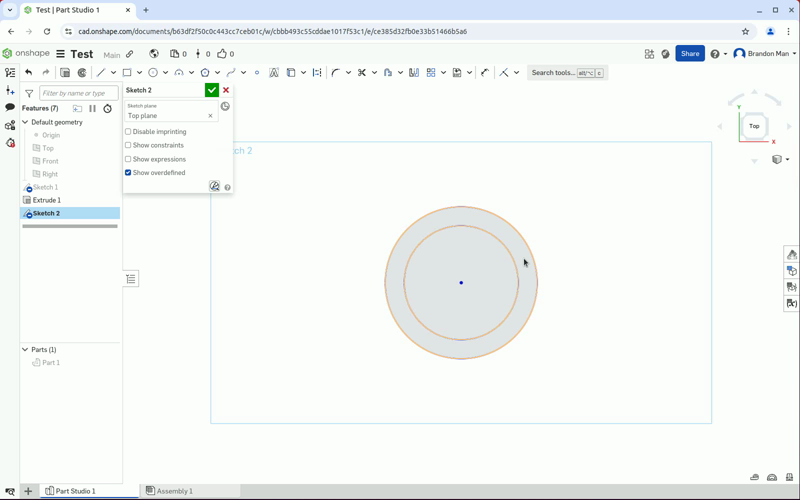
click(524, 258)
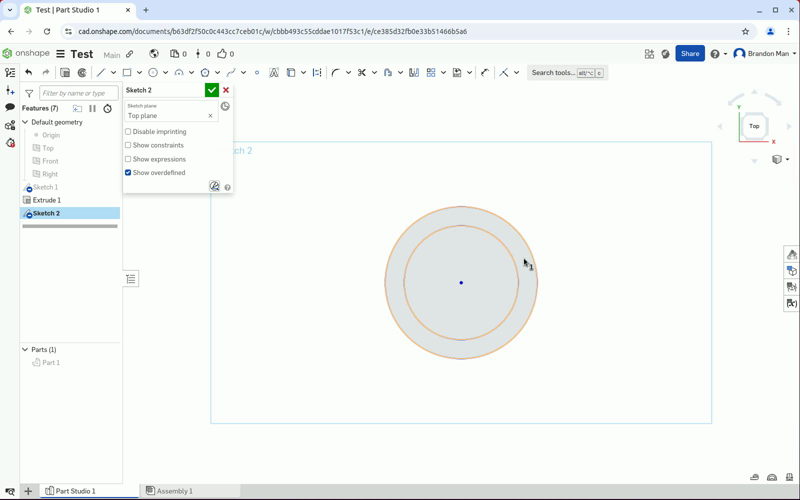
mouse_move(73, 352)
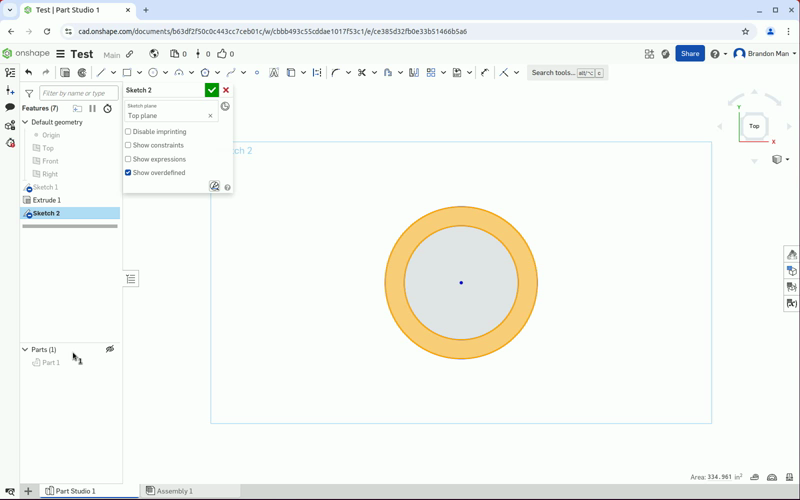
key(shift+y)
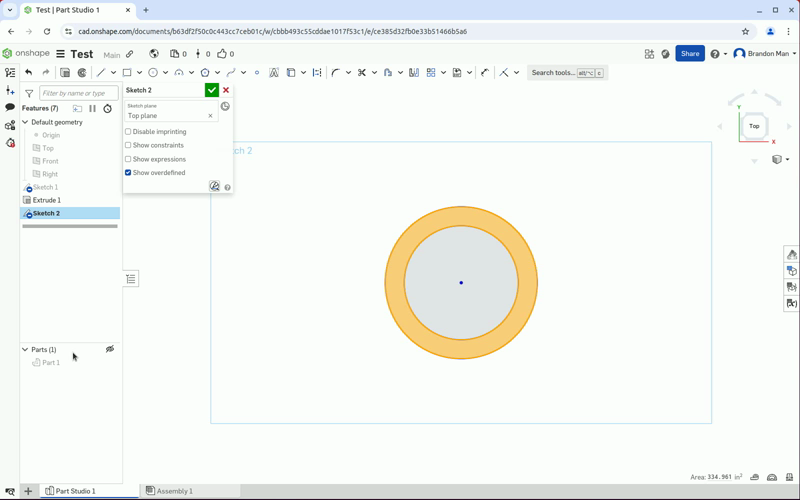
key(shift+e)
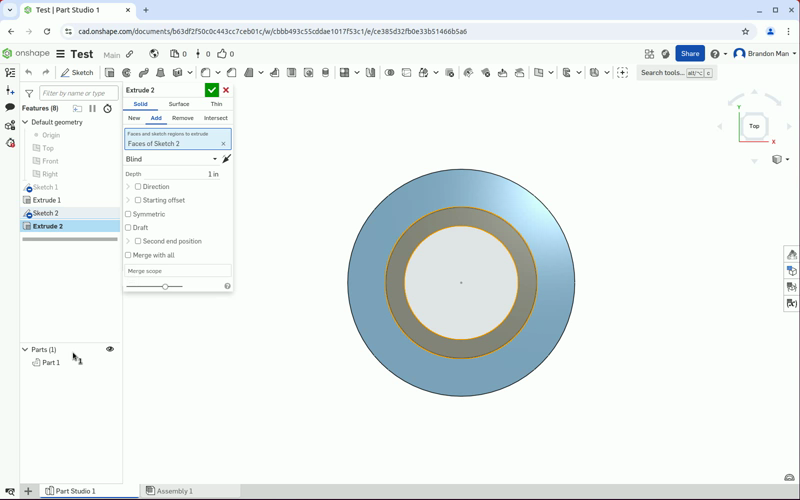
mouse_move(143, 106)
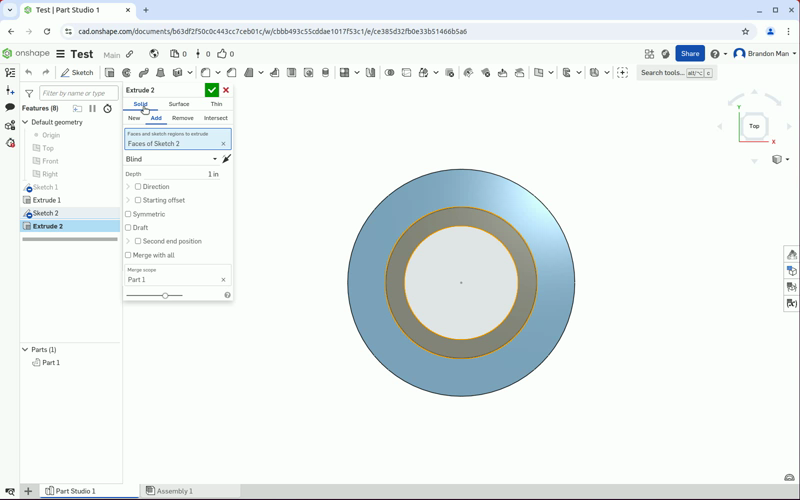
click(143, 106)
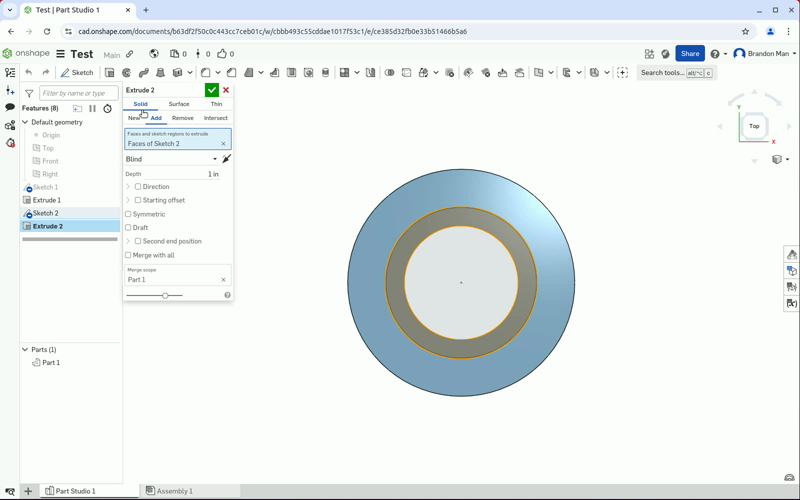
mouse_move(137, 120)
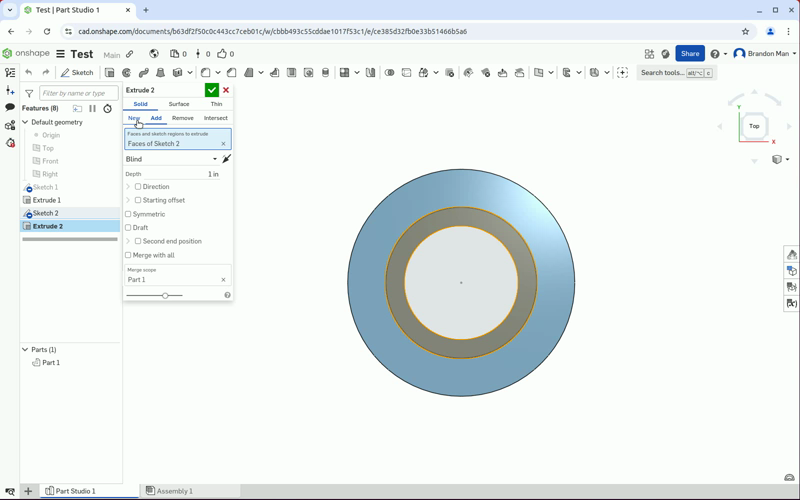
click(137, 120)
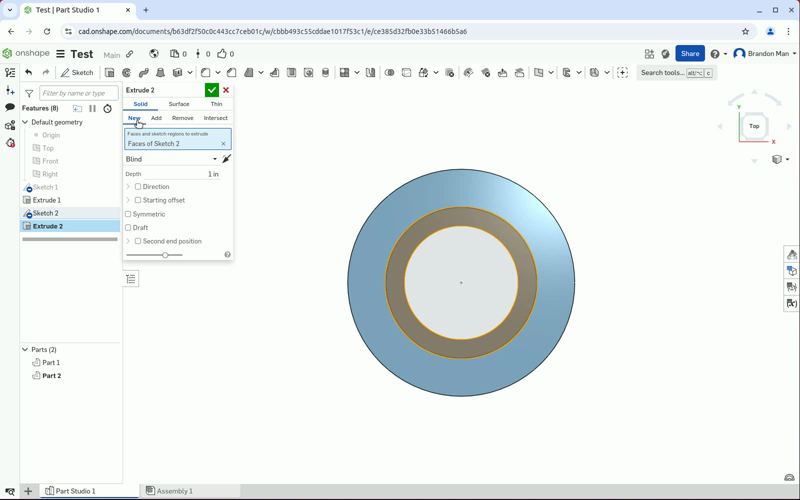
key(tab, 4)
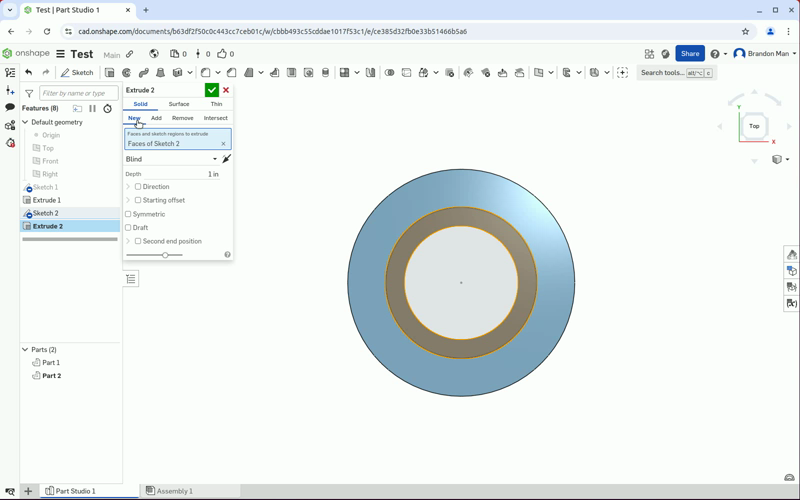
text(2.648)
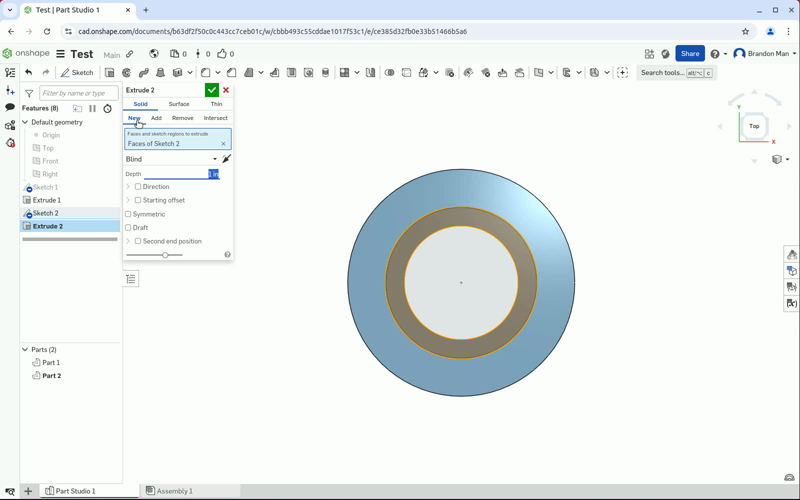
key(enter)
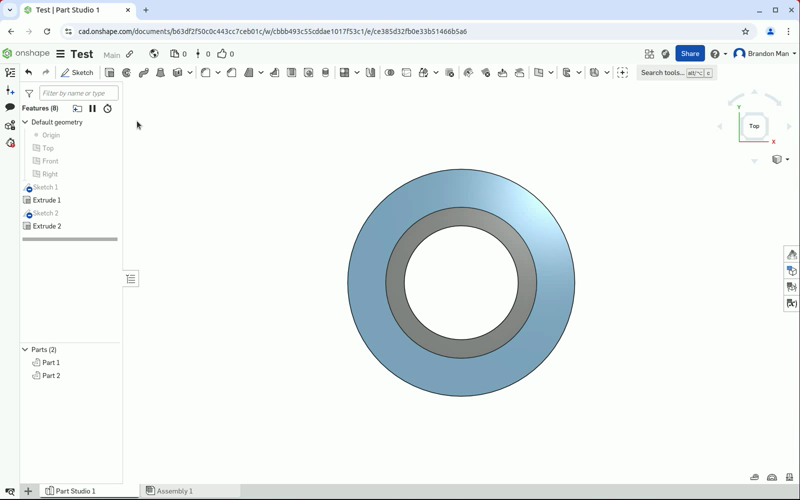
key(shift+h)
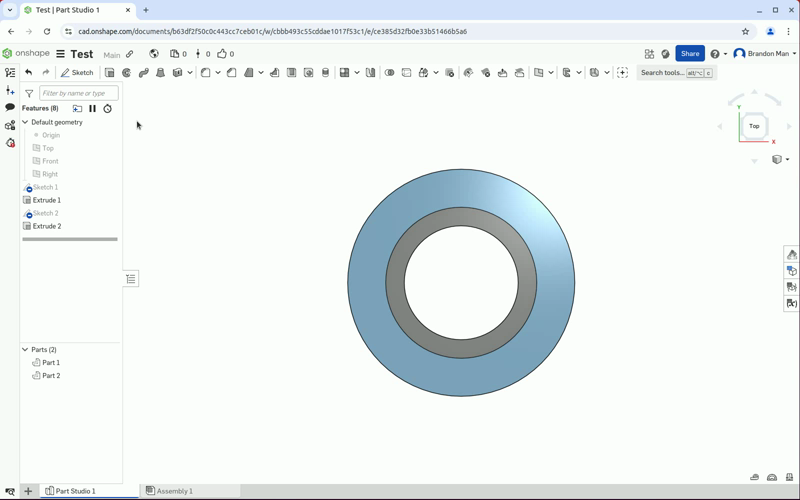
key(shift+h)
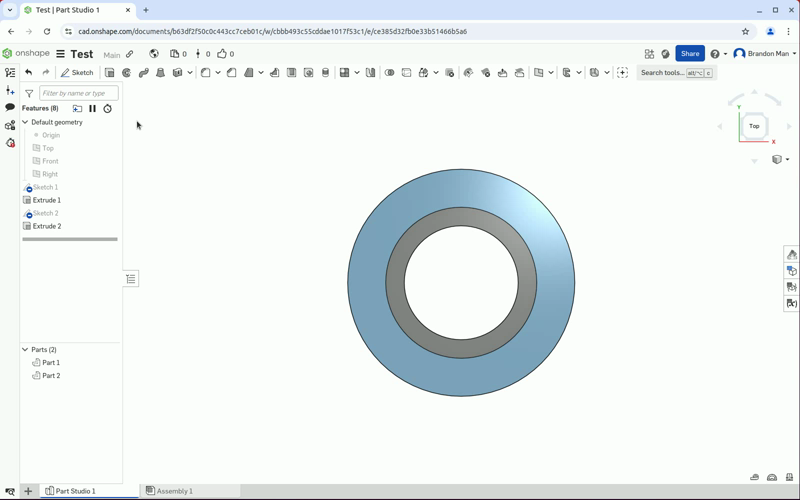
key(shift+7)
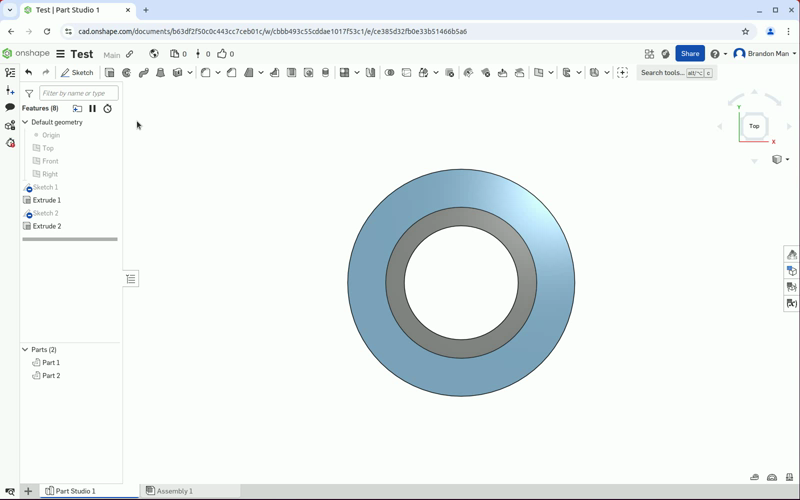
key(up, 3)
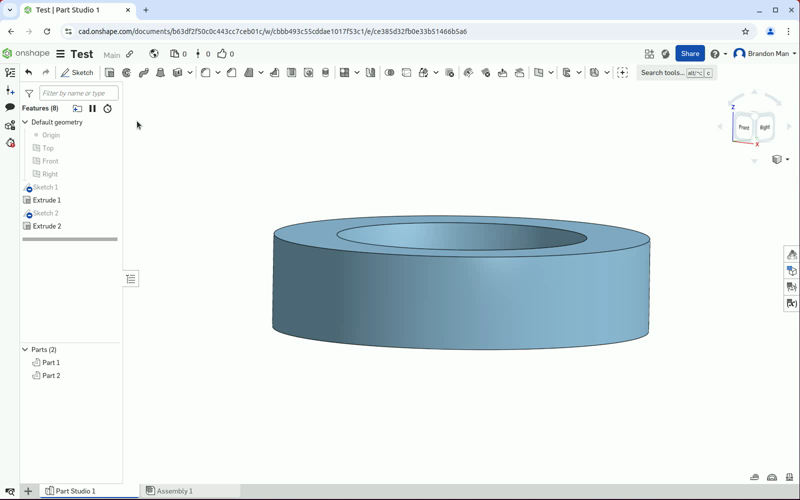
key(left, 3)
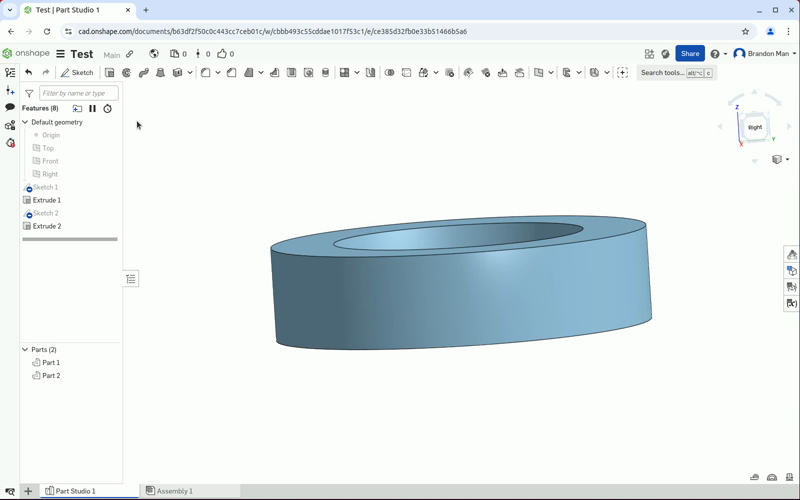
key(right, 3)
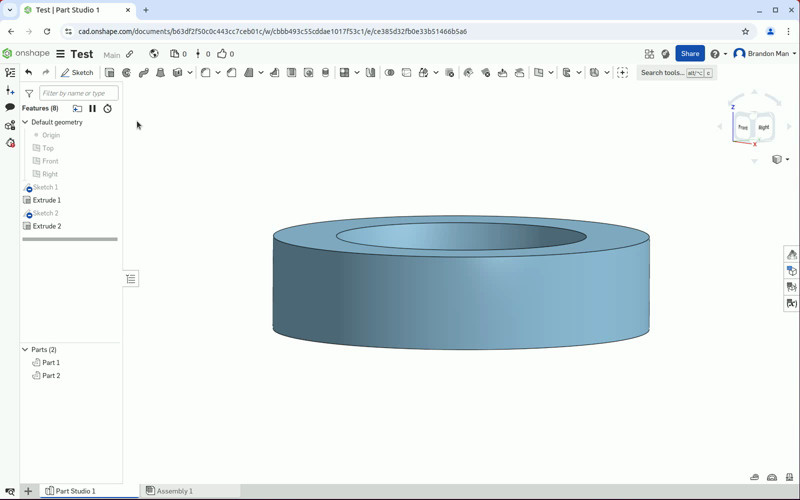
key(down, 3)
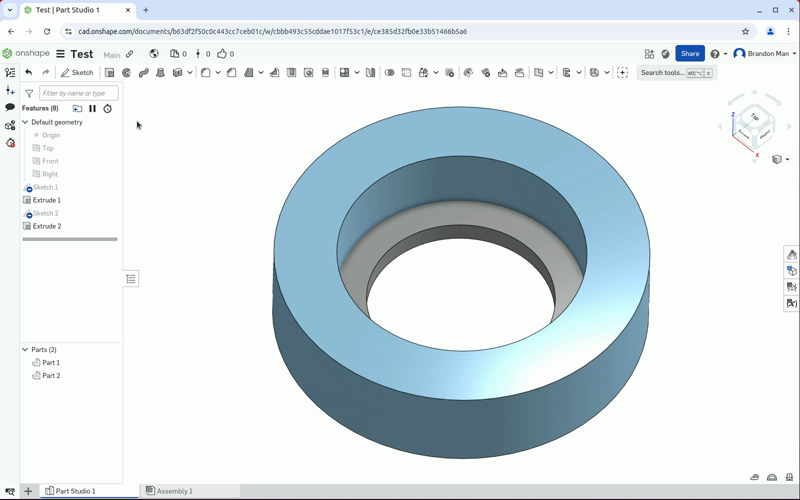
mouse_move(73, 189)
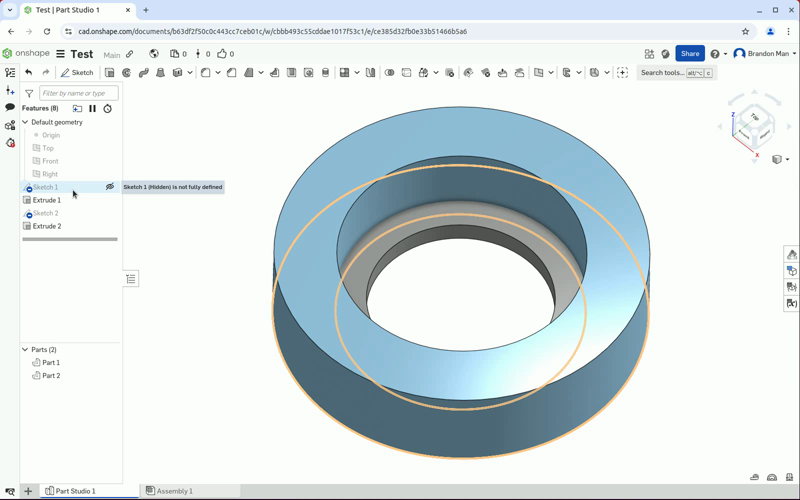
click(73, 189)